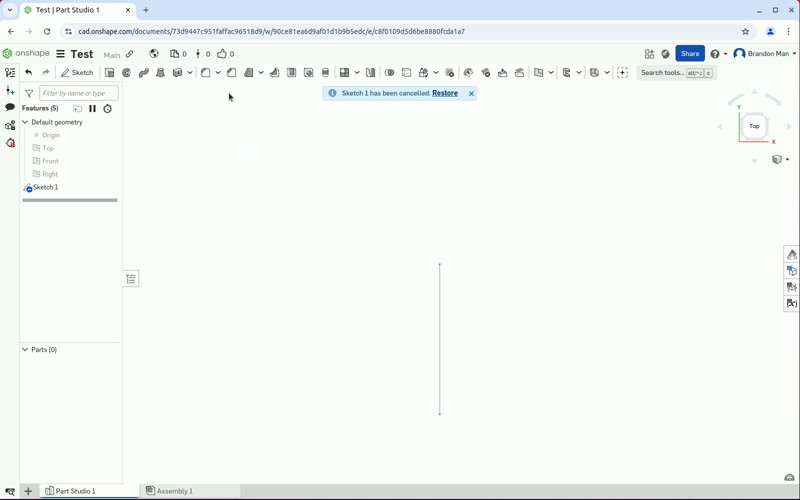
key(shift+h)
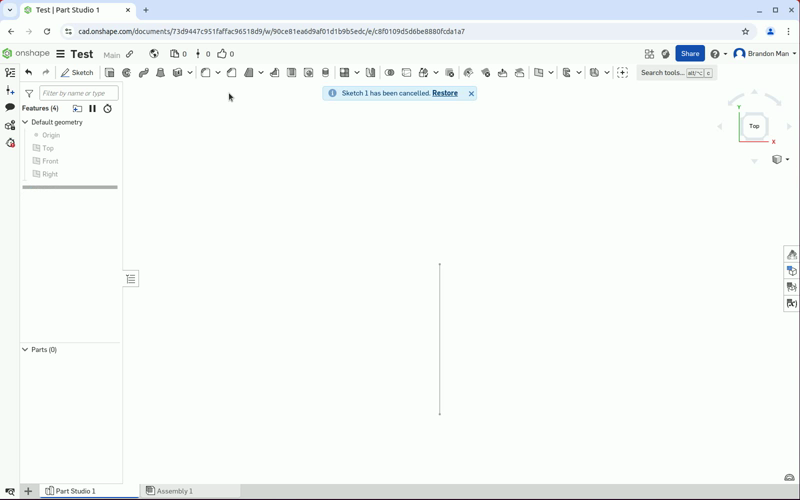
key(shift+s)
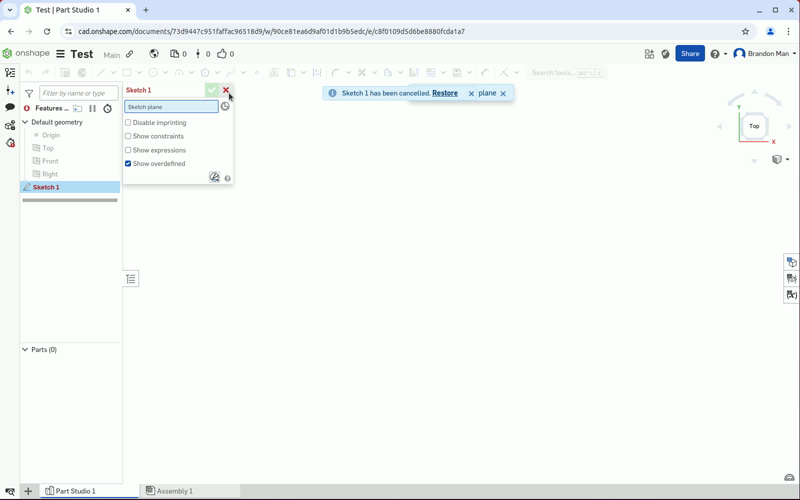
mouse_move(73, 150)
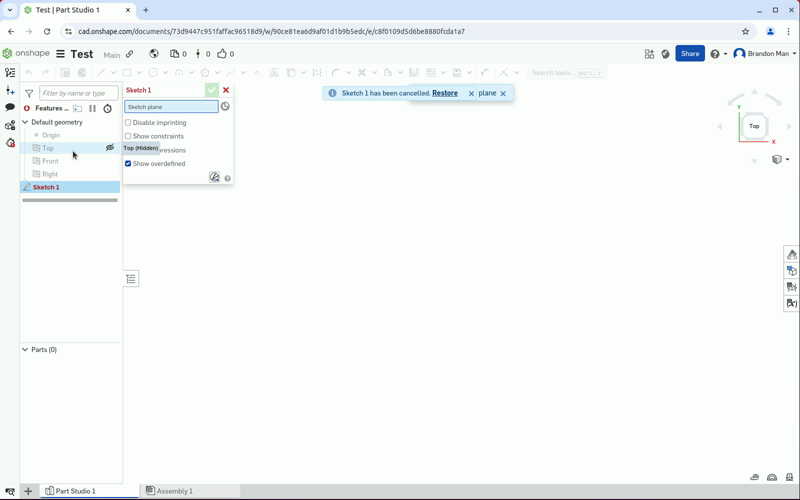
click(73, 150)
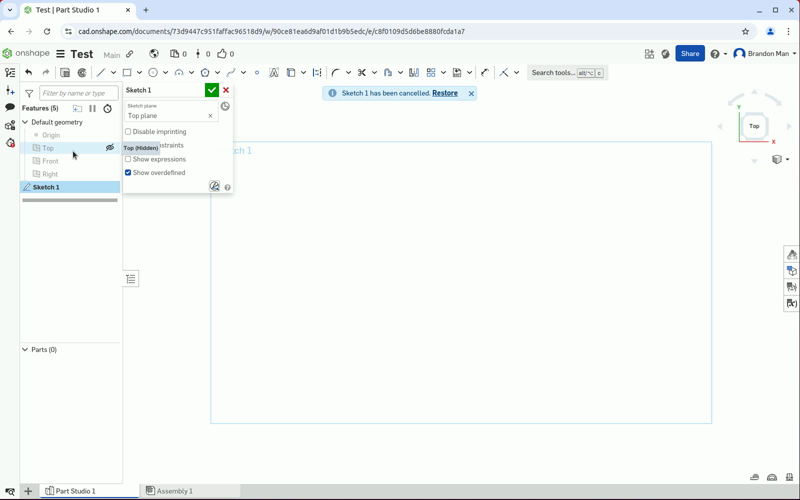
mouse_move(73, 352)
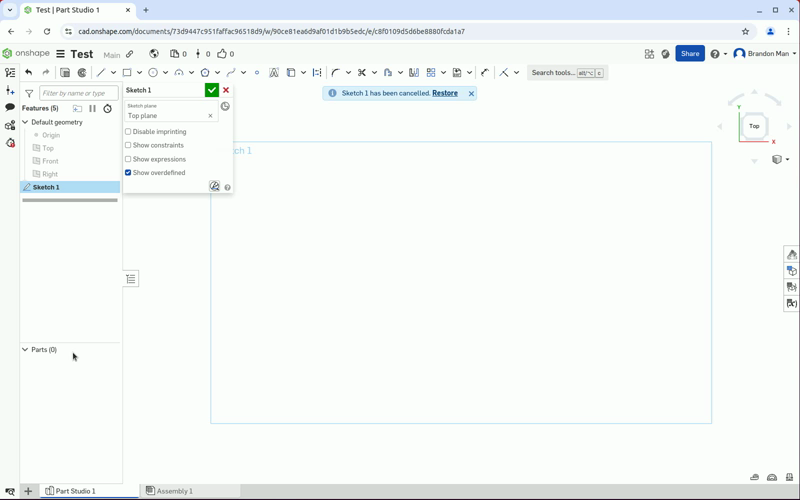
key(y)
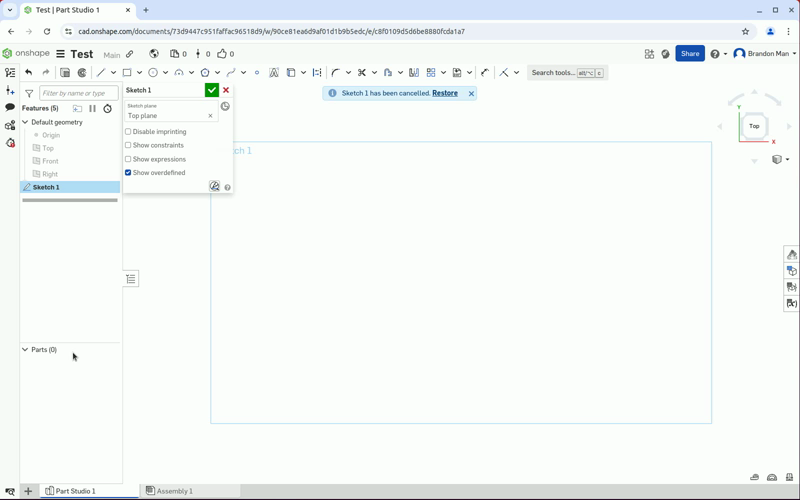
key(c)
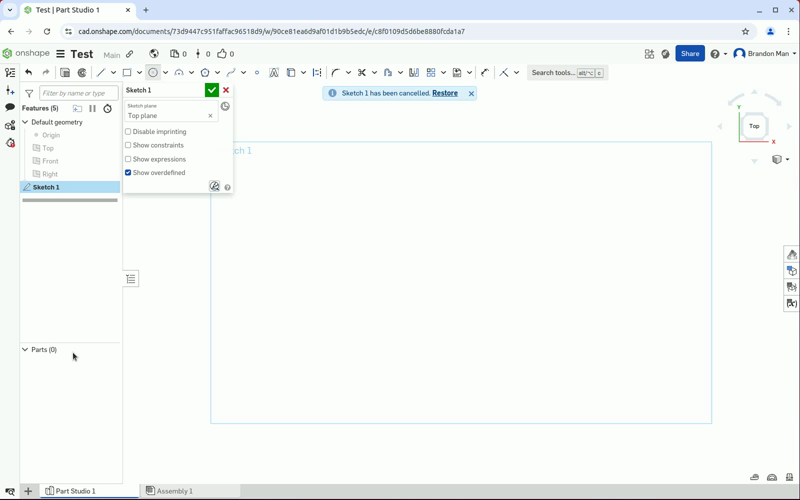
key_down(shift)
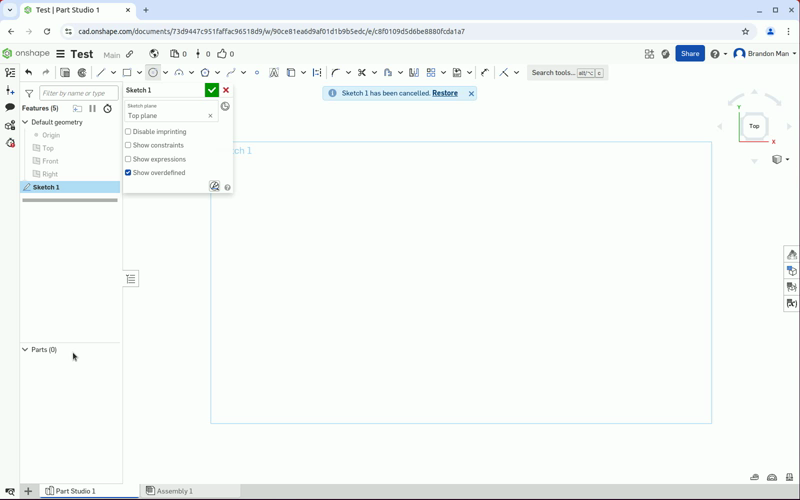
mouse_move(461, 282)
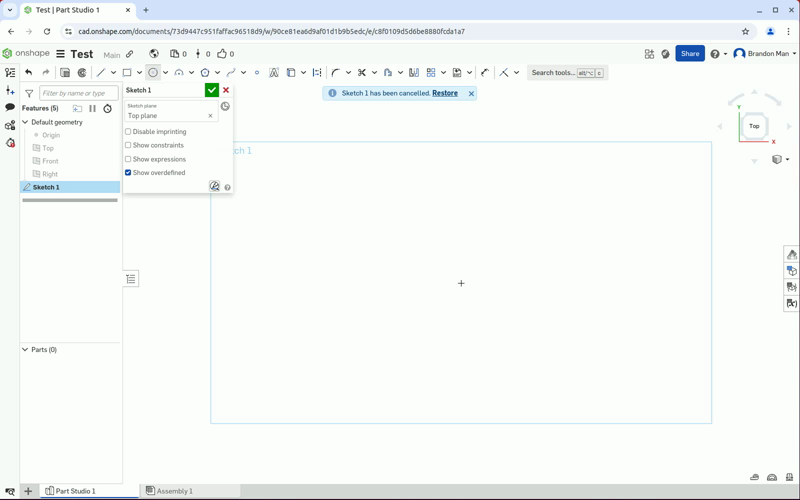
click(461, 282)
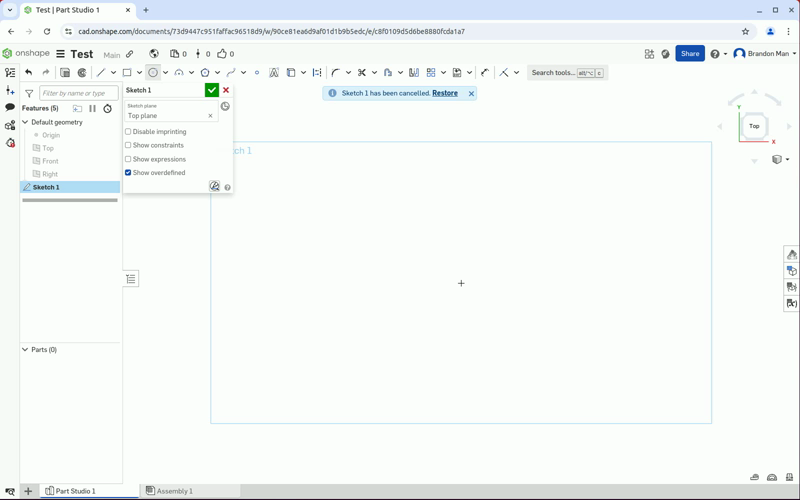
key_up(shift)
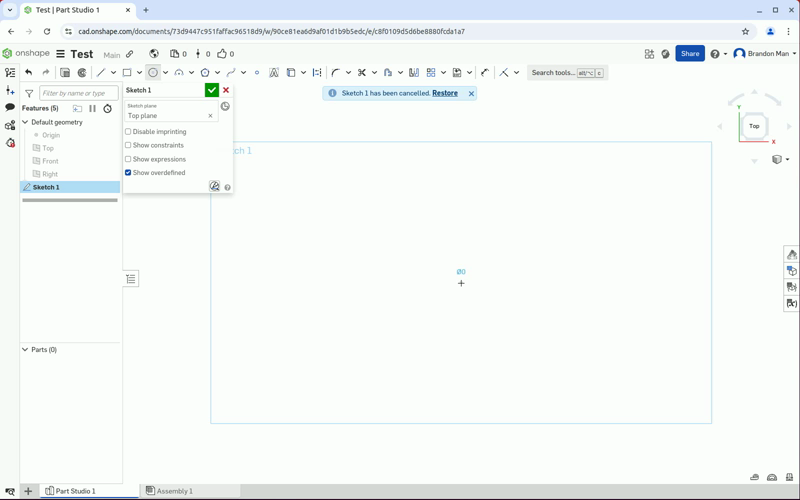
mouse_move(574, 282)
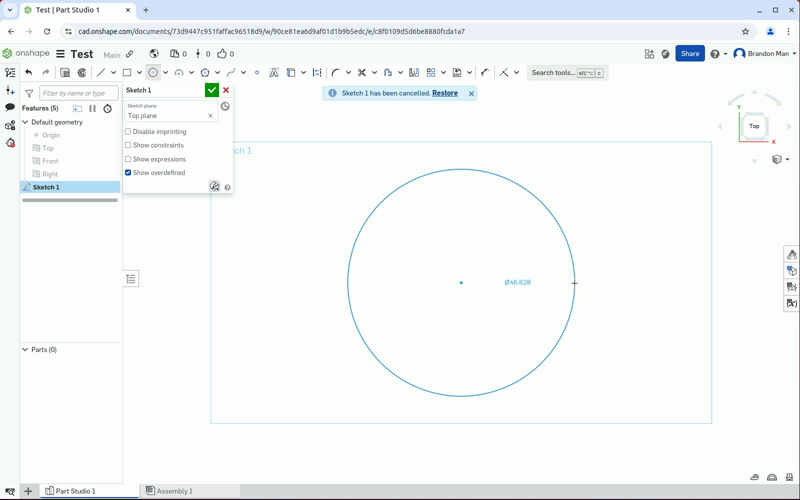
click(574, 282)
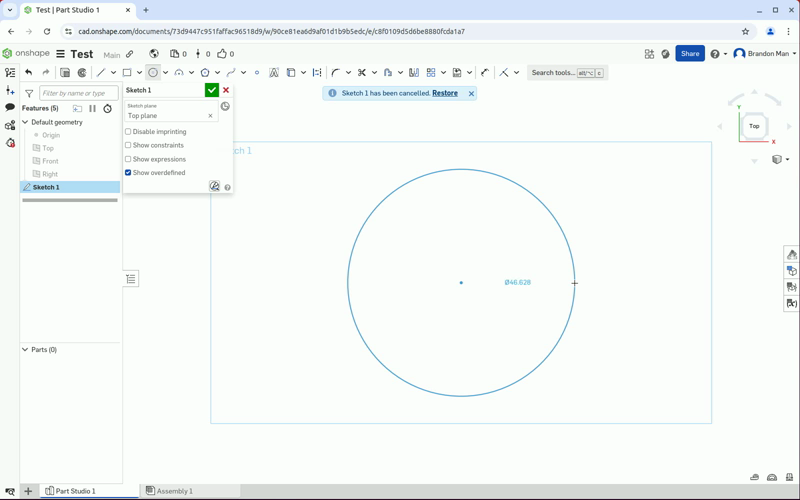
key(esc)
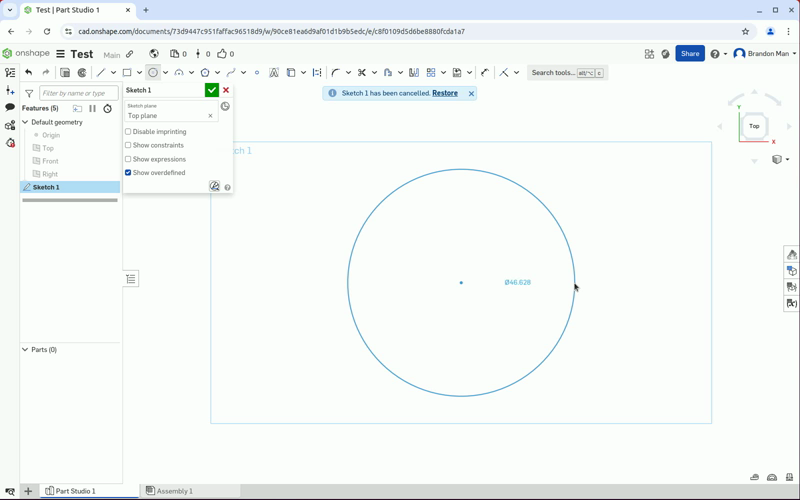
mouse_move(488, 205)
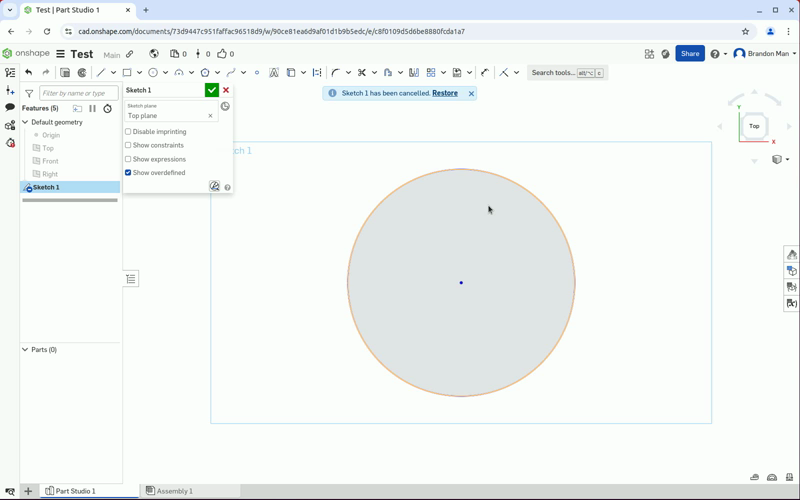
click(488, 205)
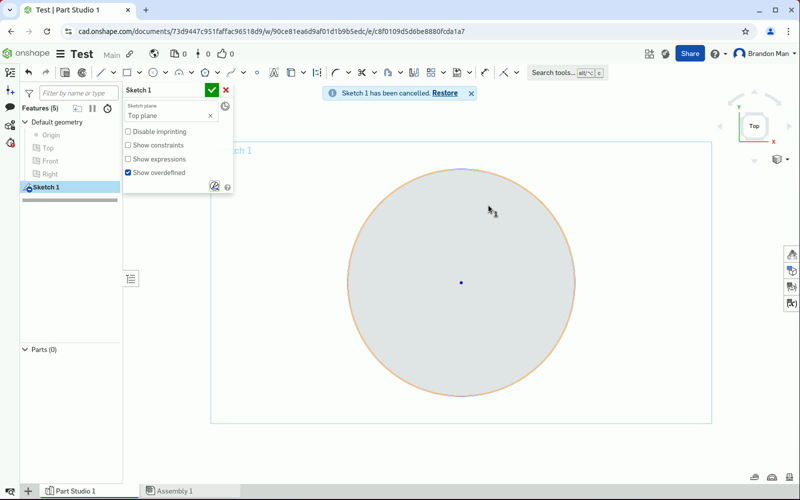
mouse_move(73, 352)
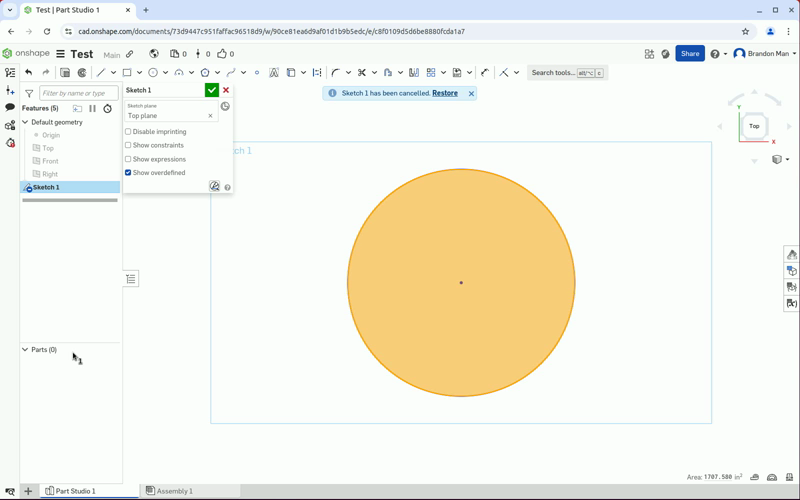
key(shift+y)
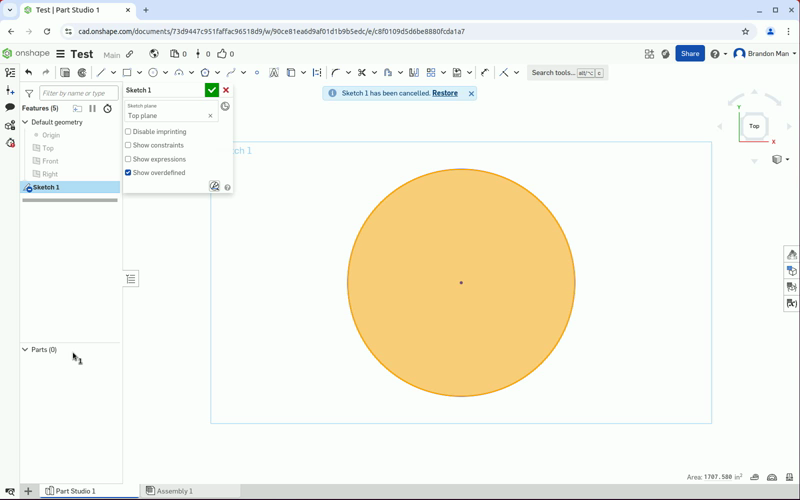
key(shift+e)
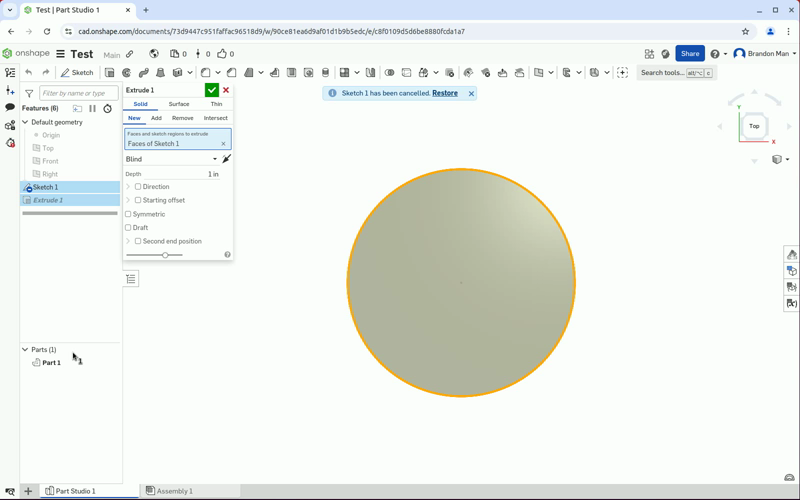
mouse_move(143, 106)
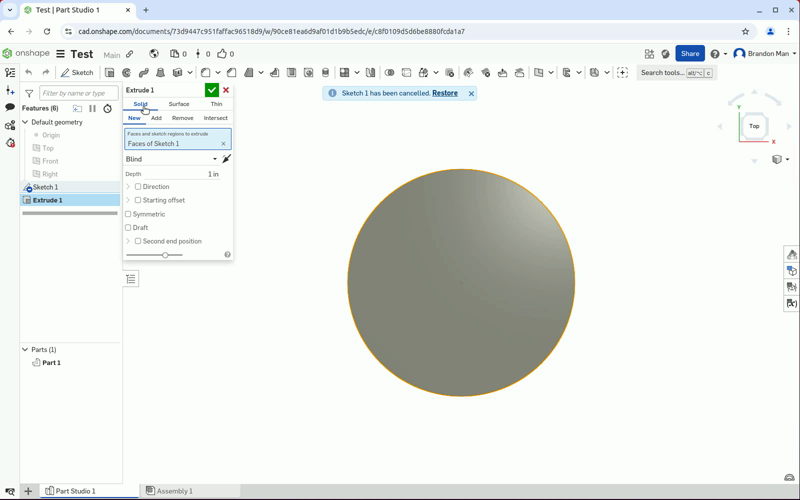
click(143, 106)
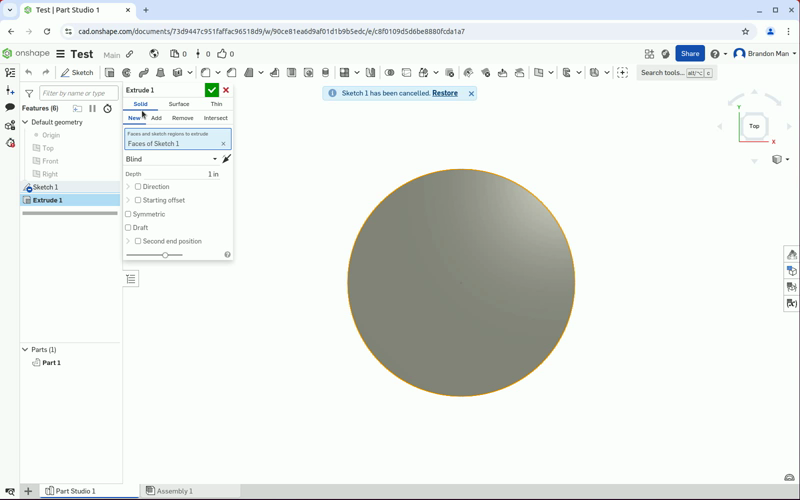
mouse_move(137, 120)
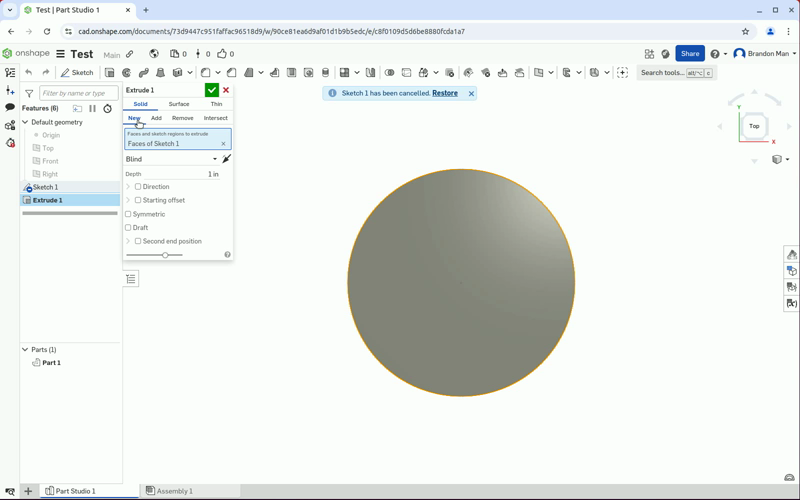
click(137, 120)
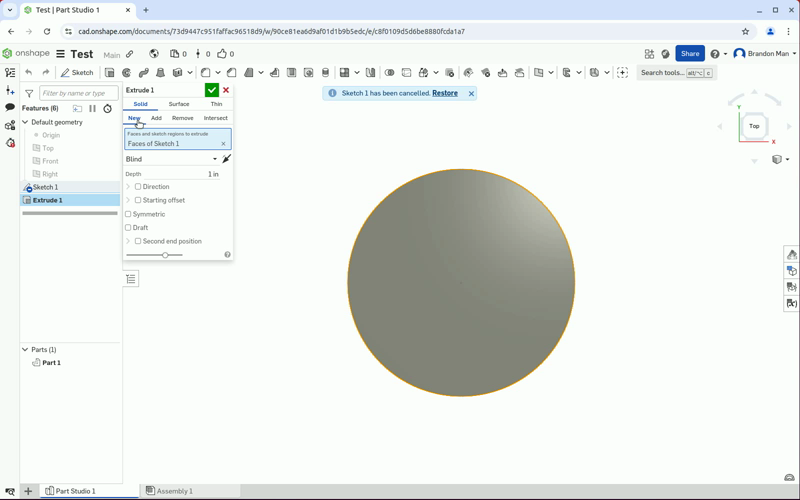
key(tab, 4)
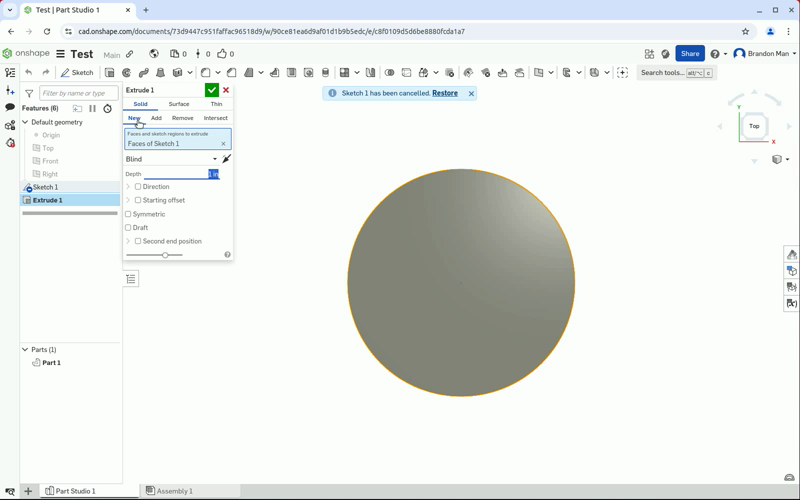
text(4.574)
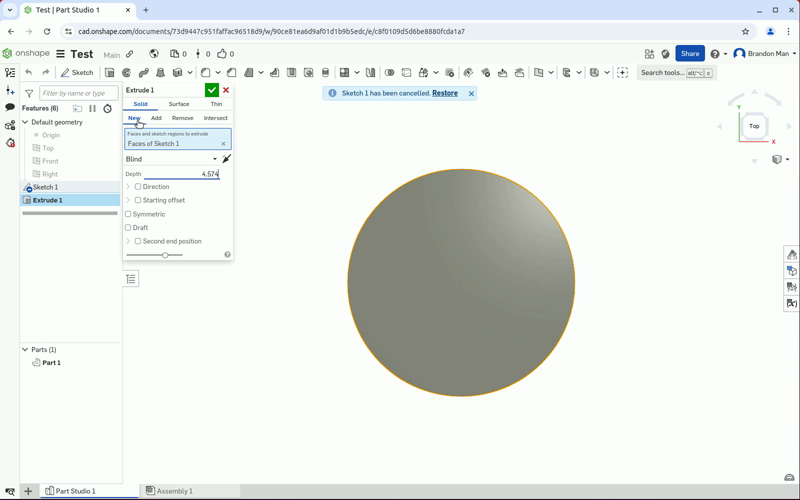
key(enter)
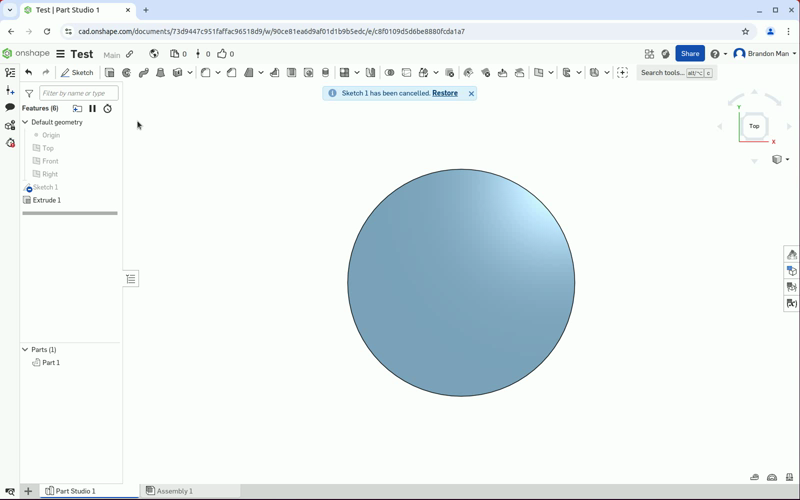
key(shift+h)
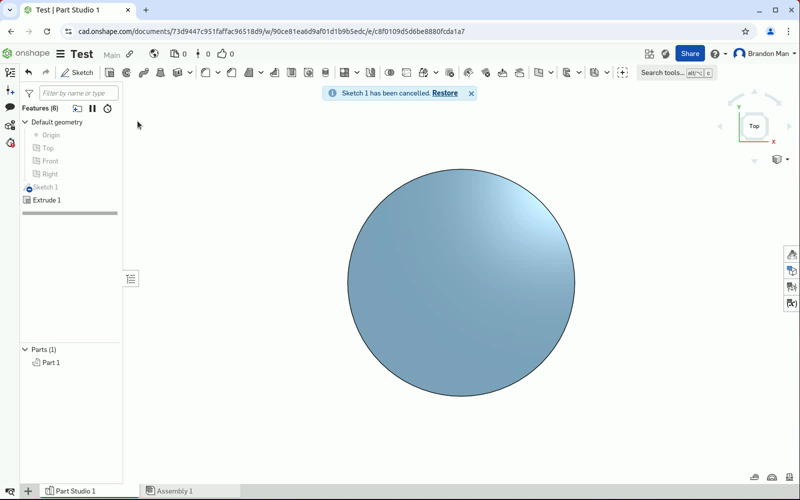
key(shift+h)
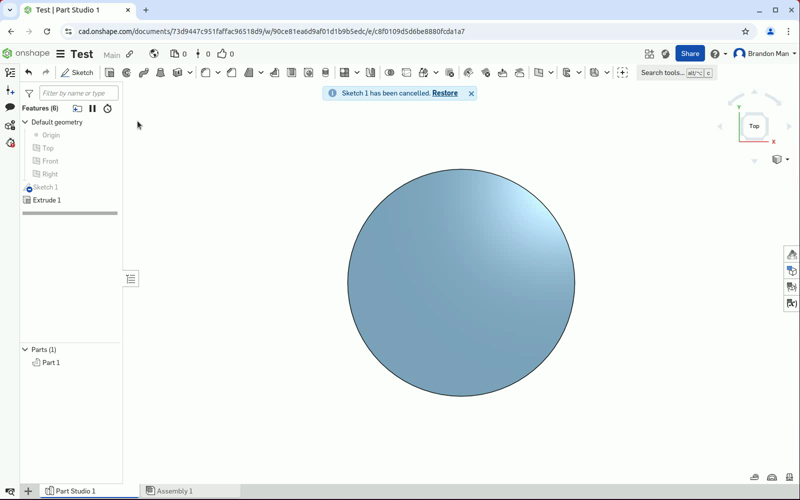
mouse_move(73, 189)
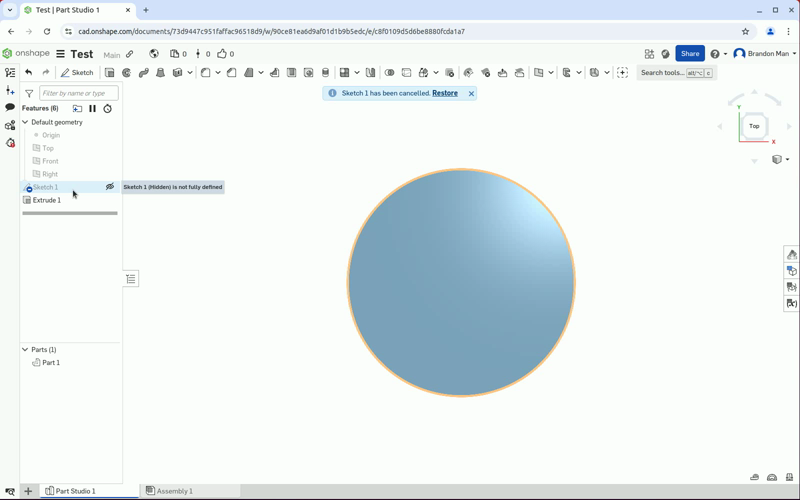
click(73, 189)
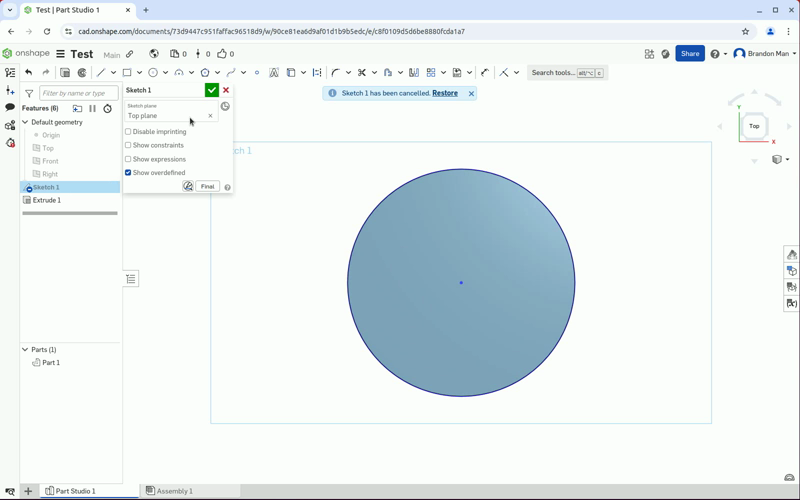
mouse_move(229, 92)
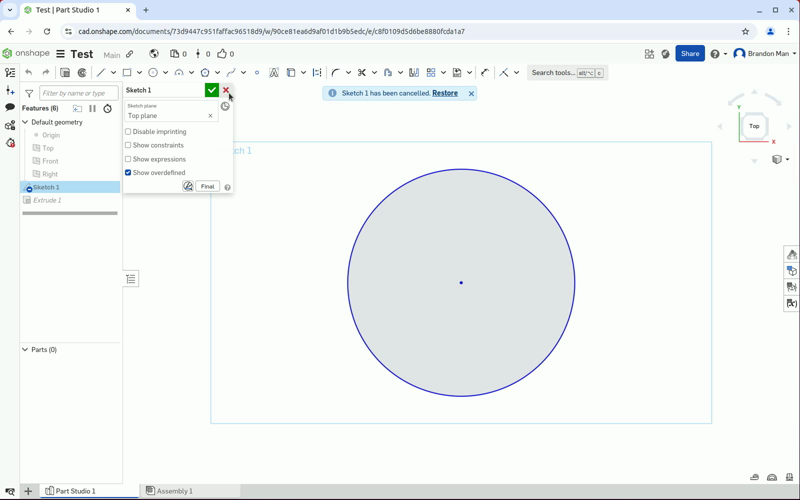
click(229, 92)
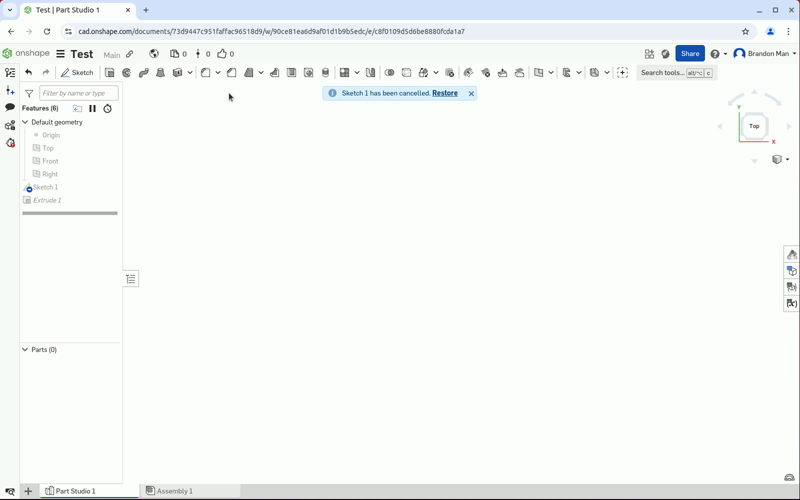
mouse_move(541, 75)
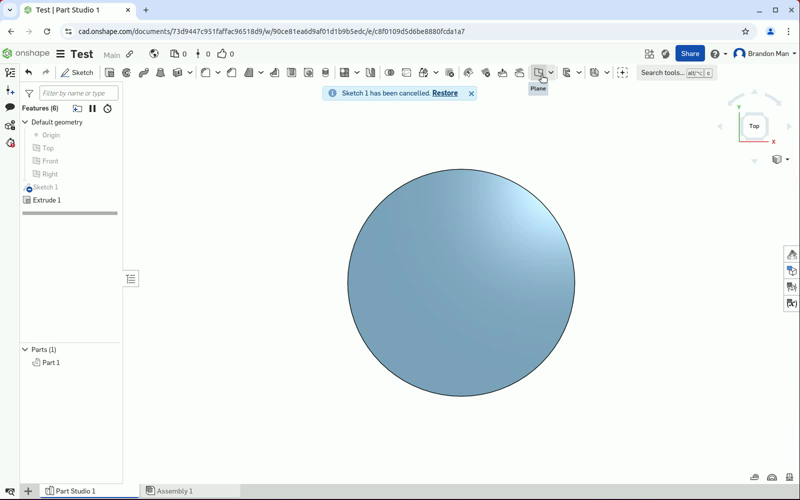
click(541, 75)
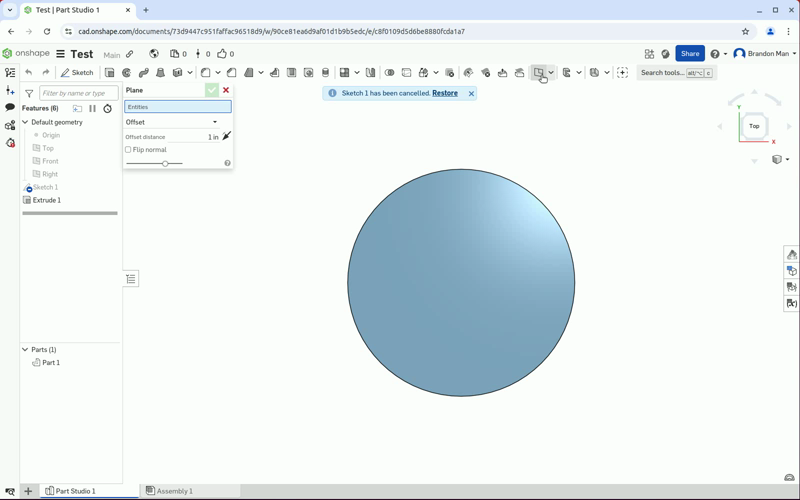
mouse_move(73, 150)
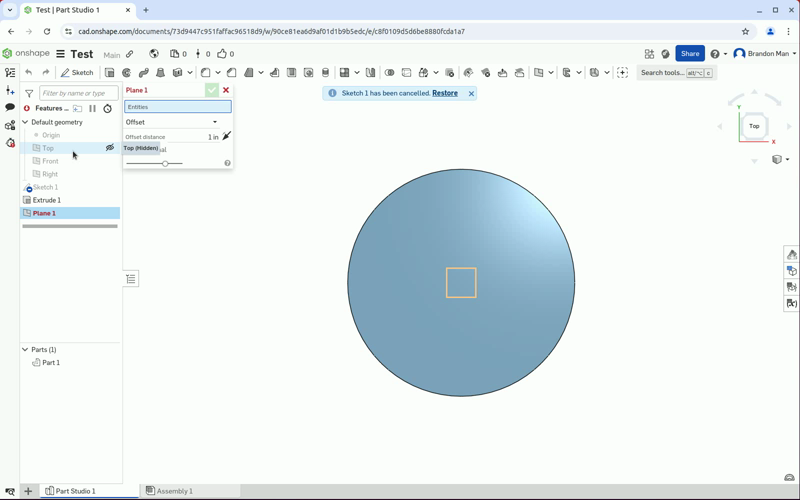
click(73, 150)
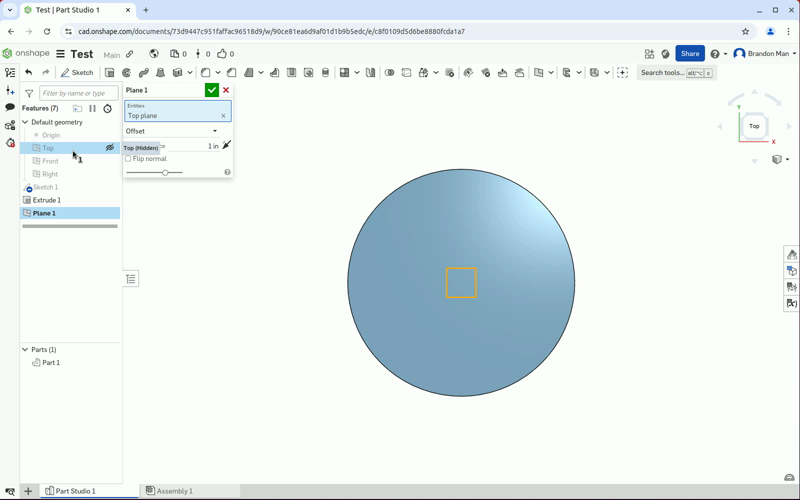
key(tab, 2)
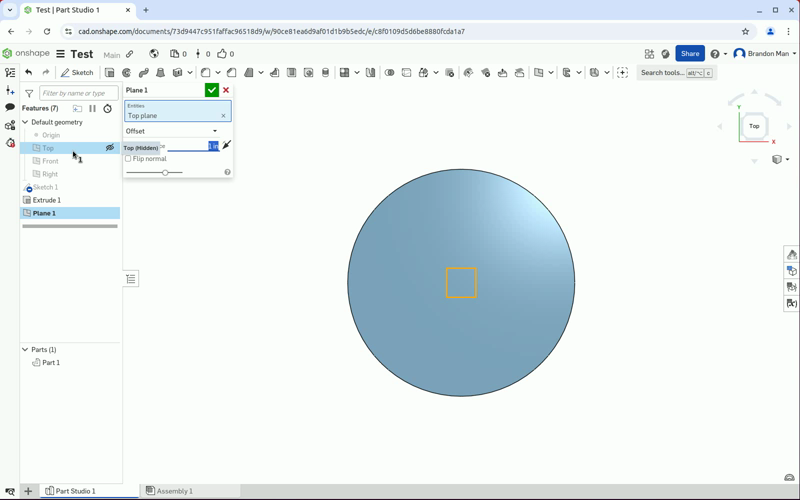
text(4.56)
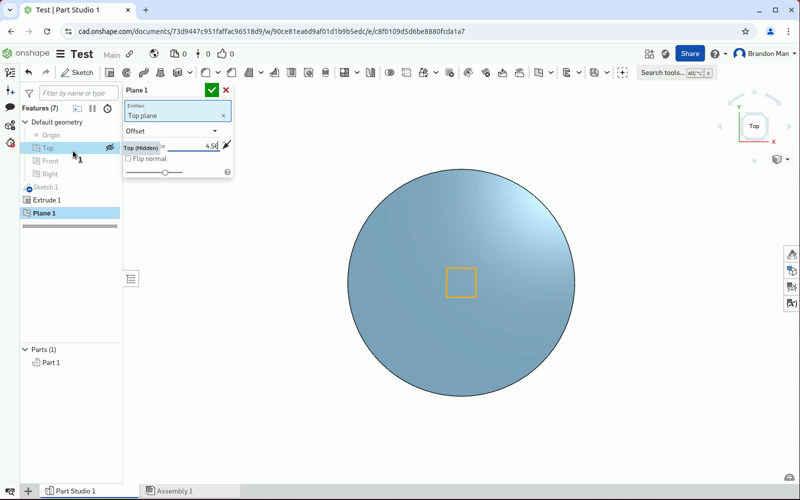
key(enter, 2)
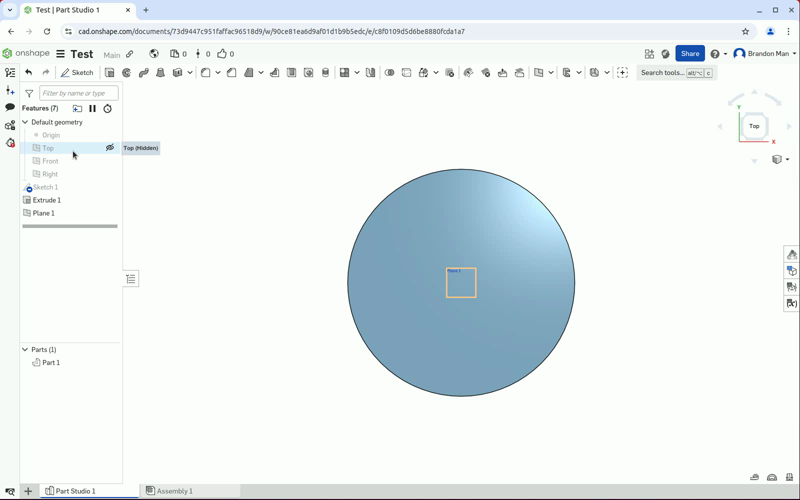
key(shift+s)
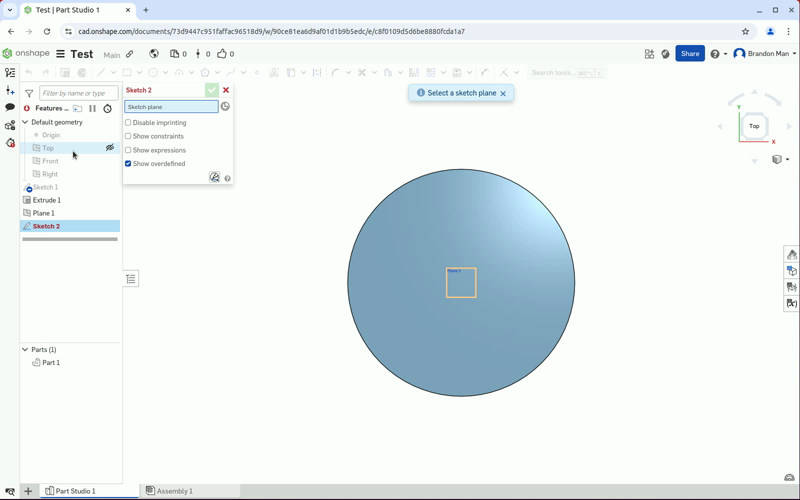
mouse_move(73, 215)
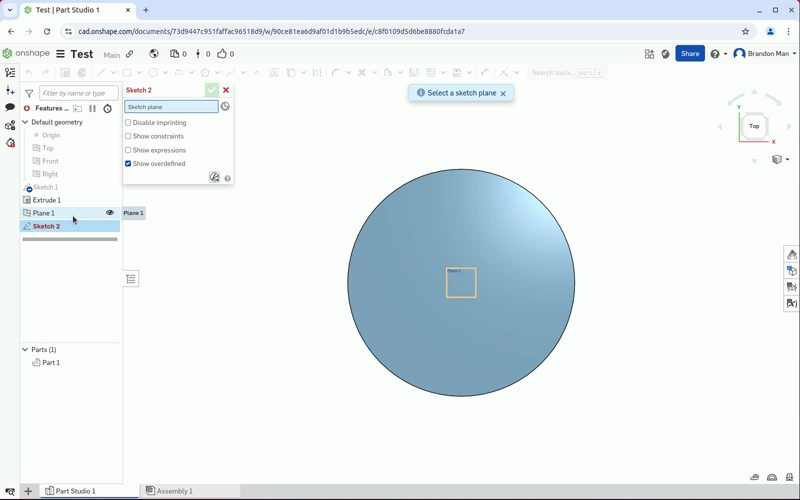
click(73, 215)
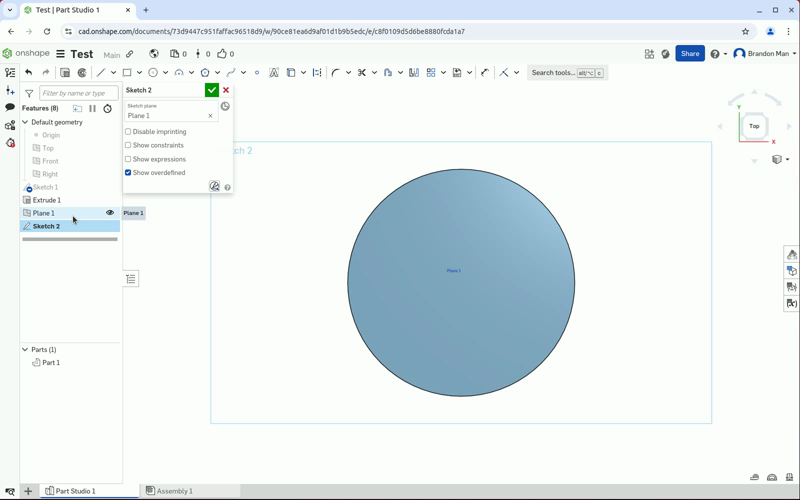
mouse_move(73, 352)
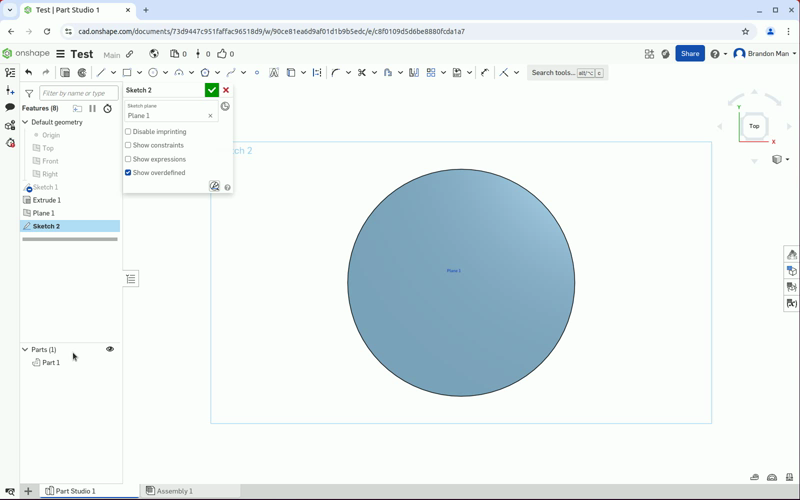
key(y)
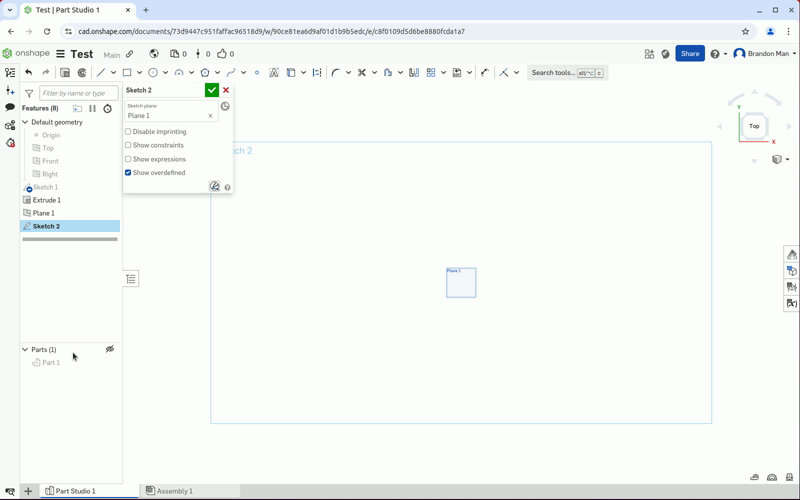
key(c)
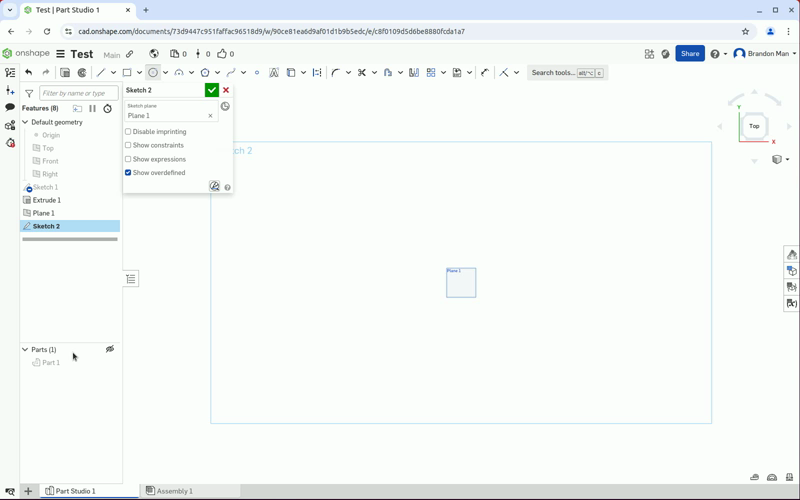
key_down(shift)
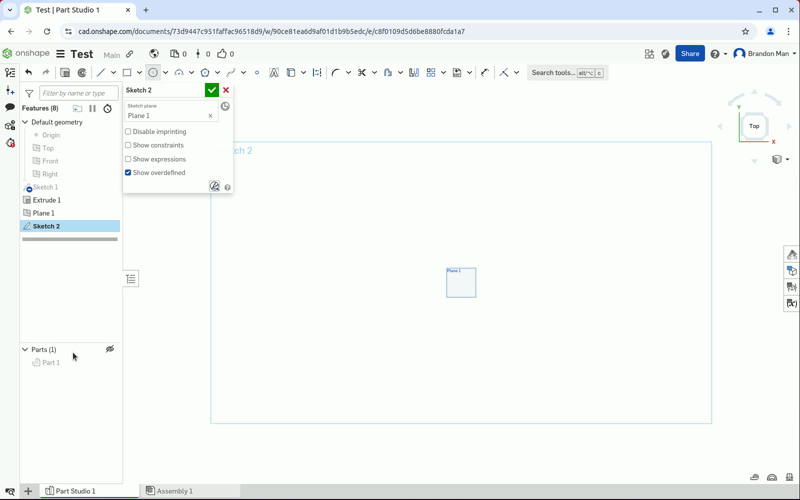
mouse_move(461, 282)
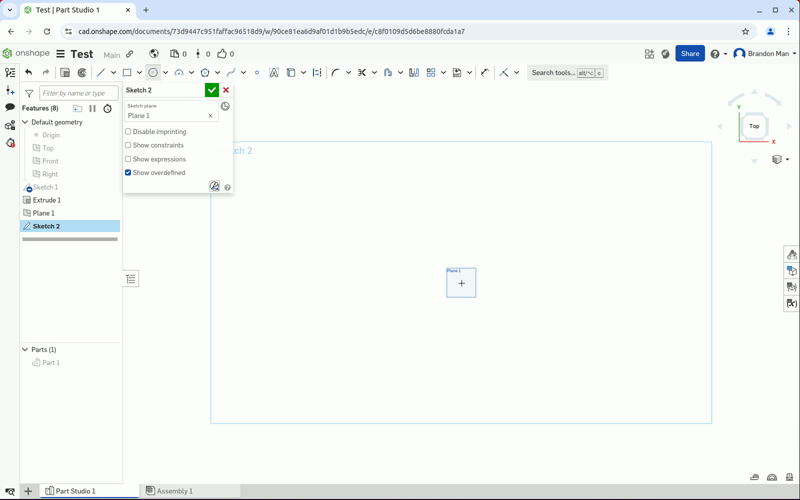
click(461, 282)
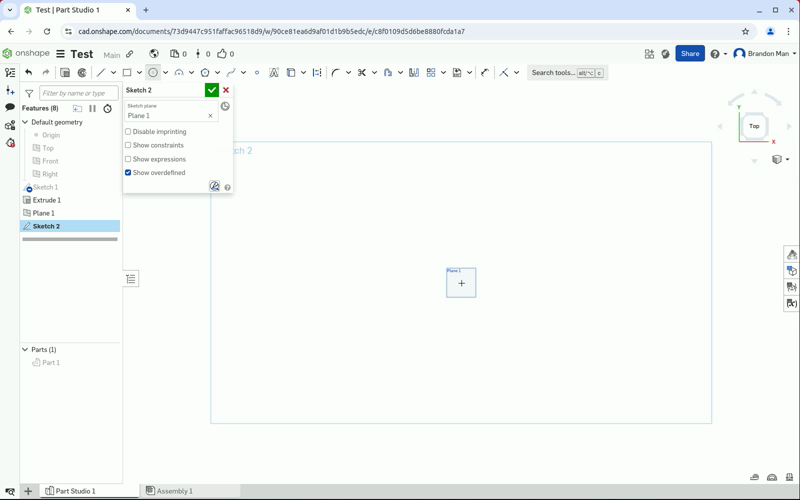
key_up(shift)
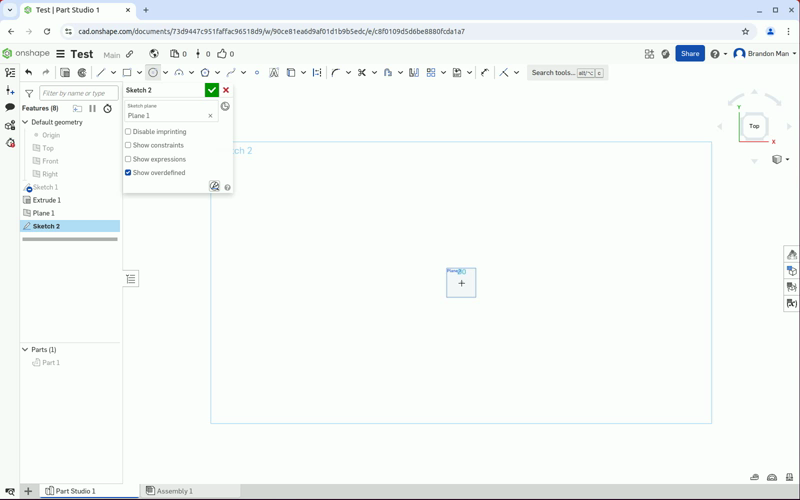
mouse_move(507, 282)
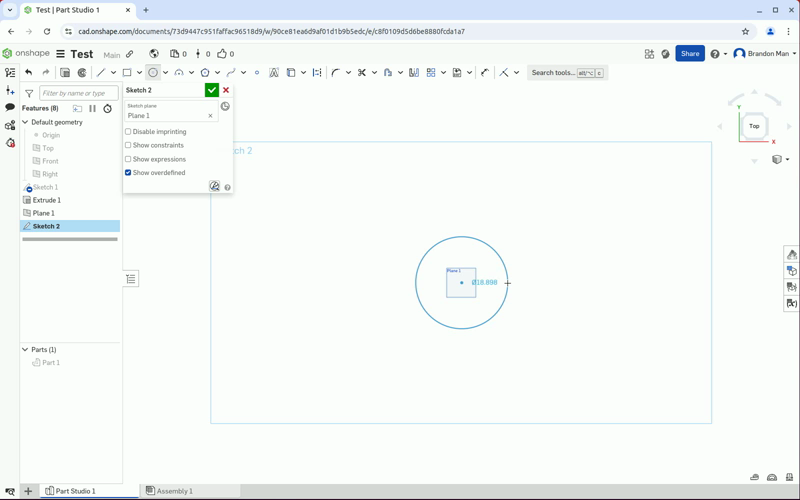
click(507, 282)
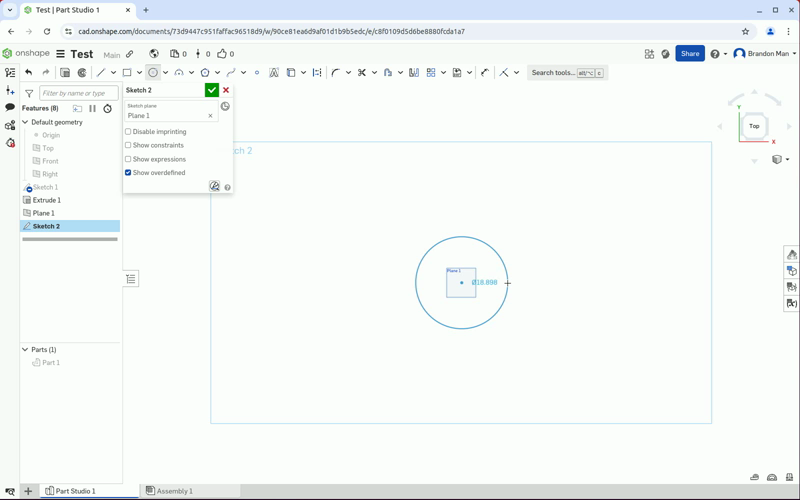
key(esc)
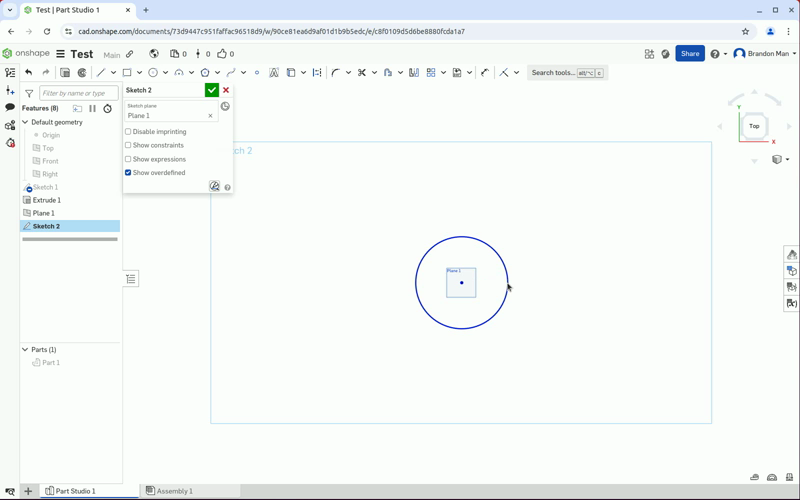
mouse_move(445, 286)
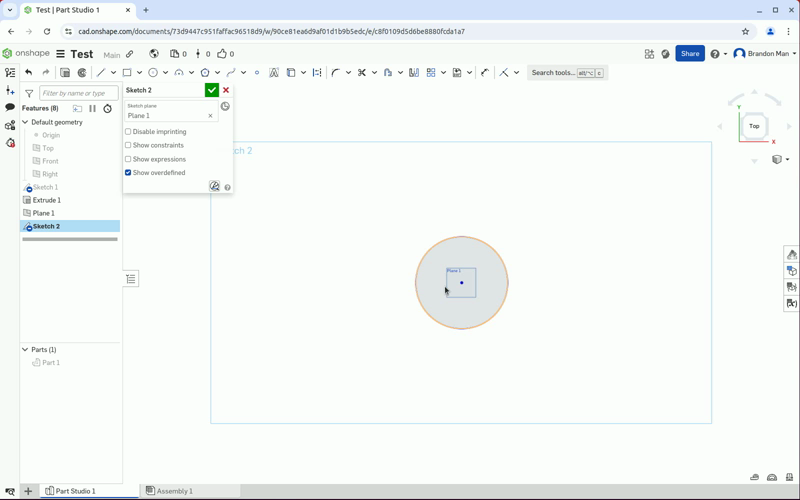
click(445, 286)
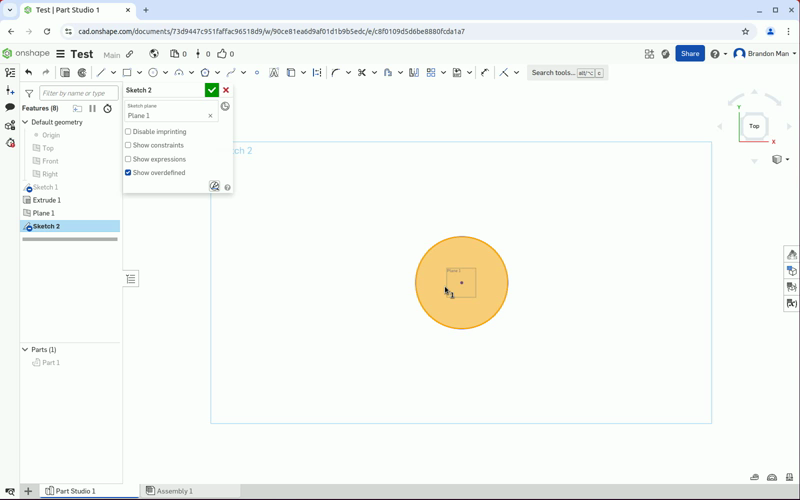
mouse_move(73, 352)
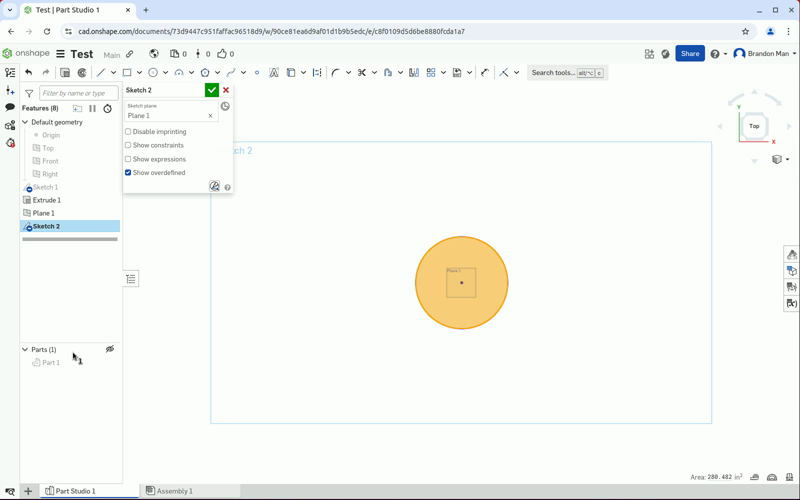
key(shift+y)
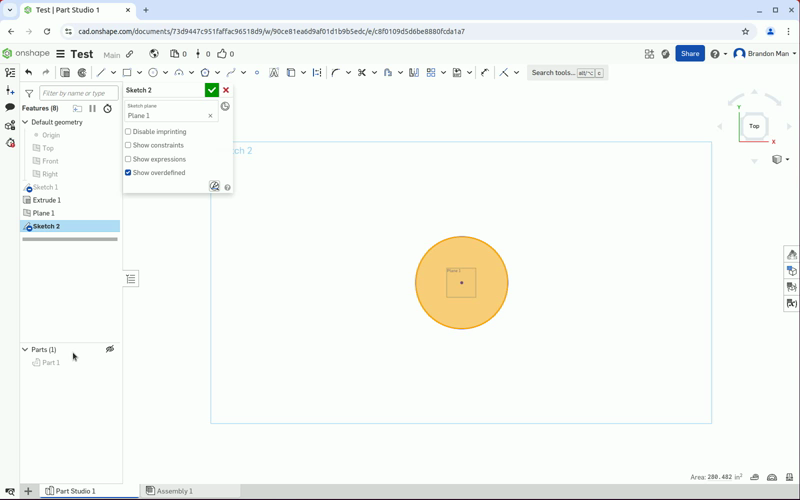
key(shift+e)
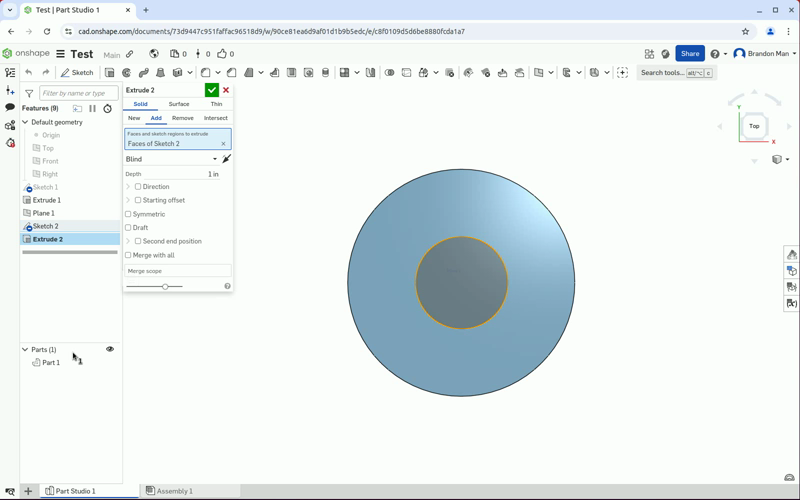
mouse_move(143, 106)
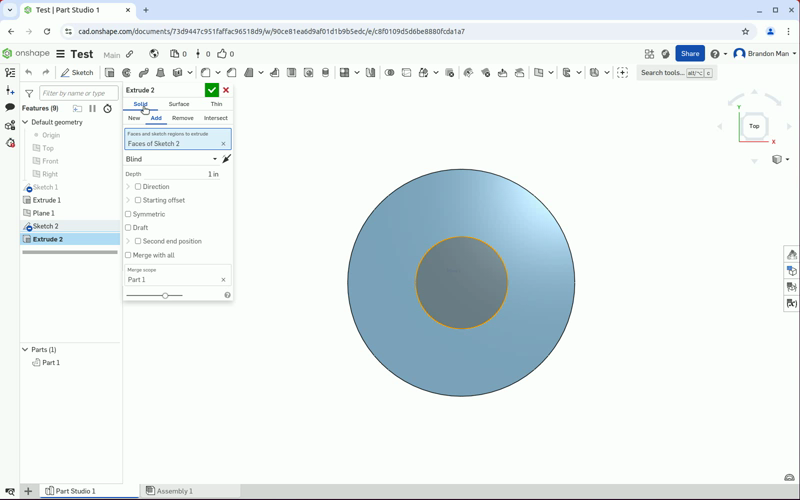
click(143, 106)
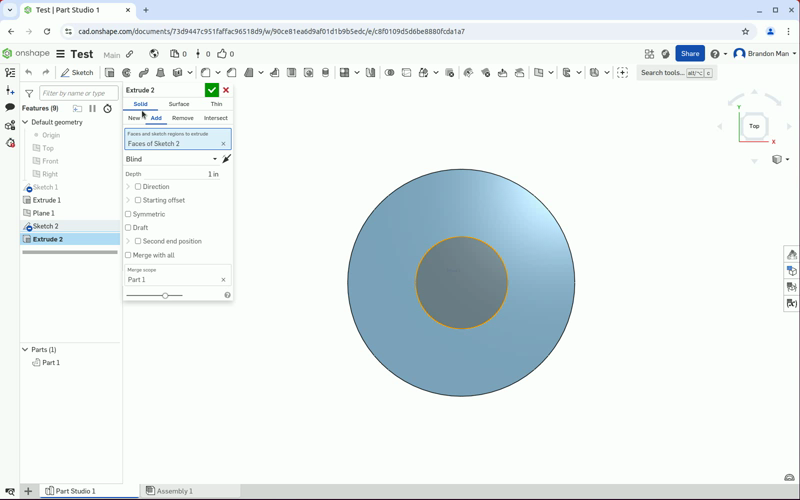
mouse_move(137, 120)
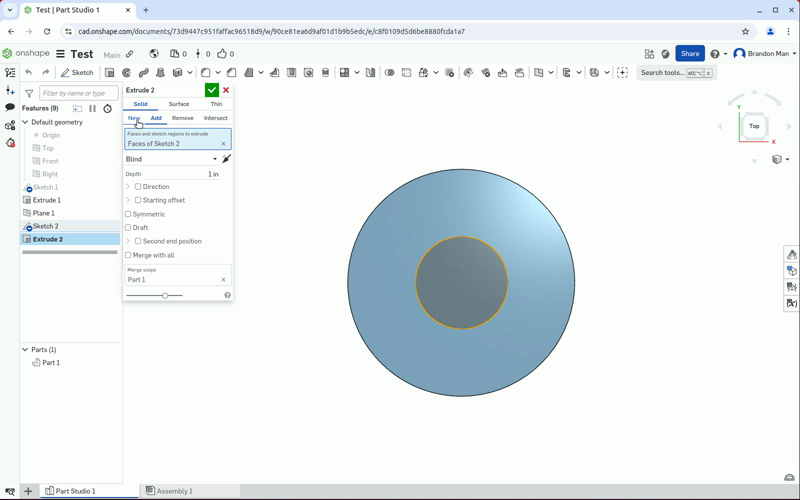
click(137, 120)
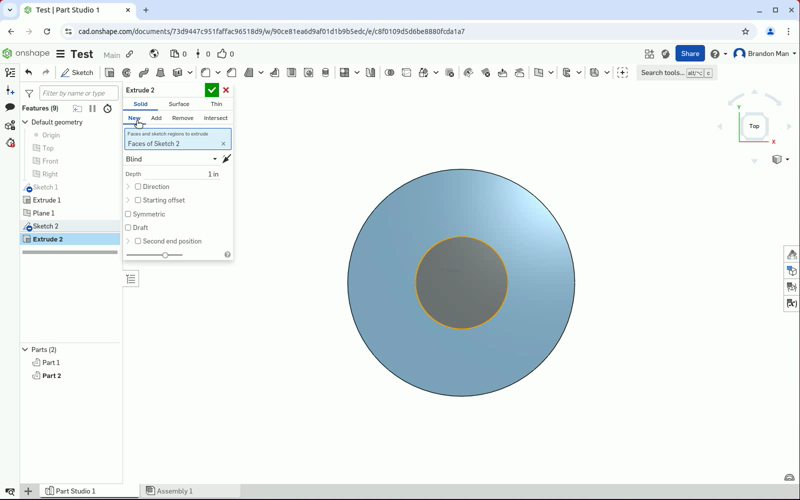
key(tab, 4)
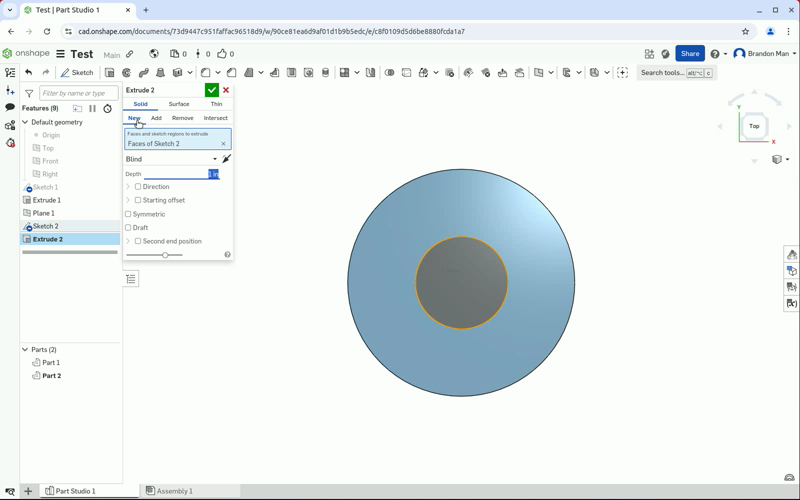
text(6.981)
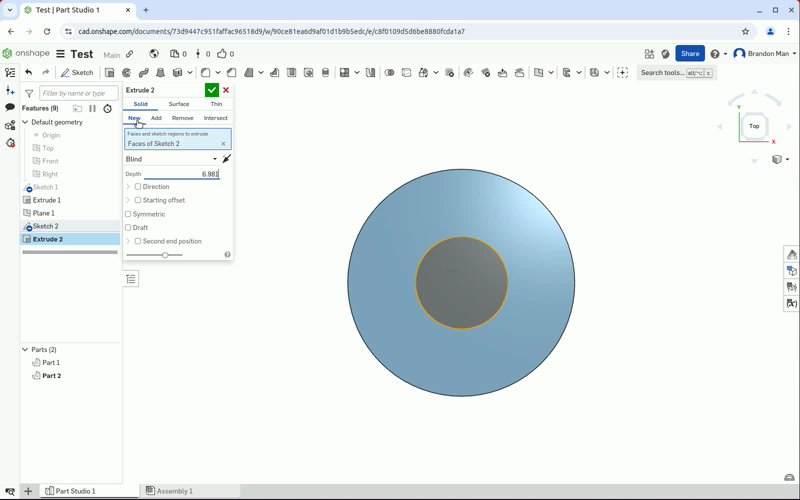
key(enter)
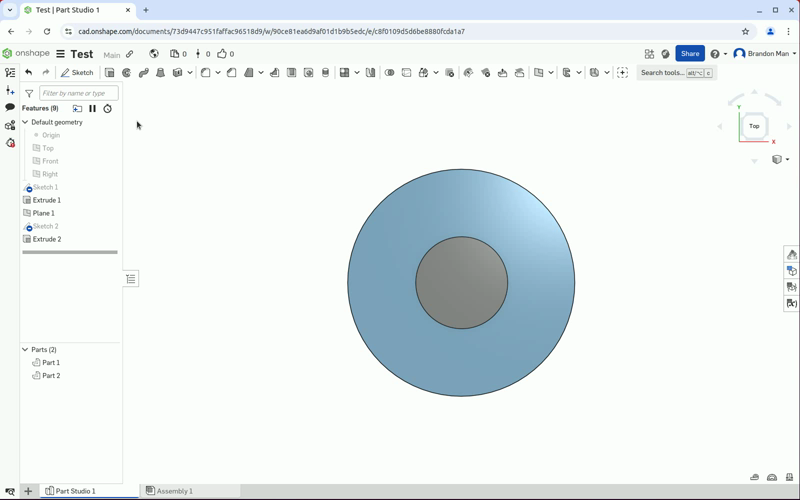
key(shift+h)
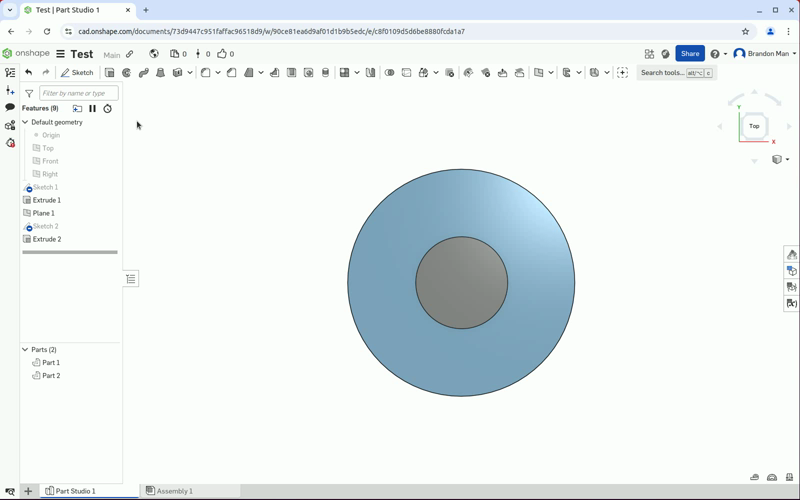
key(shift+h)
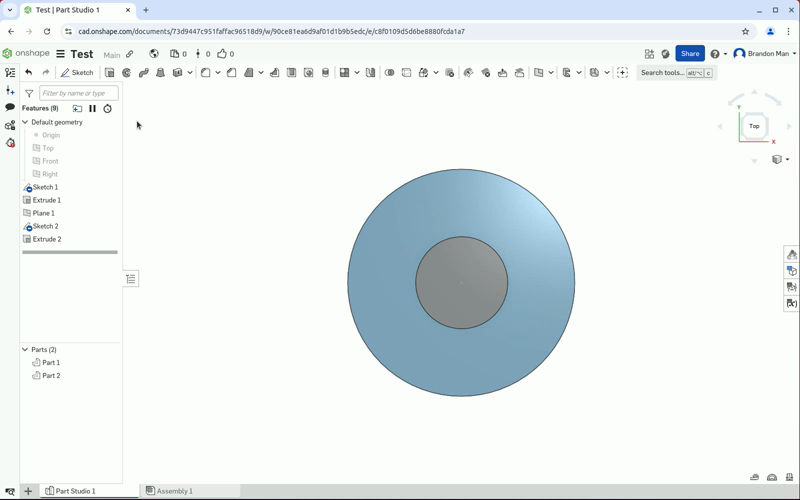
key(shift+7)
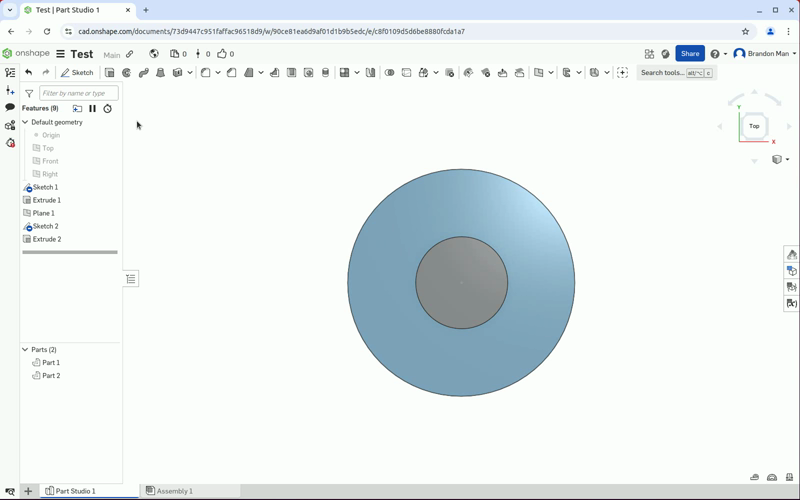
key(up, 3)
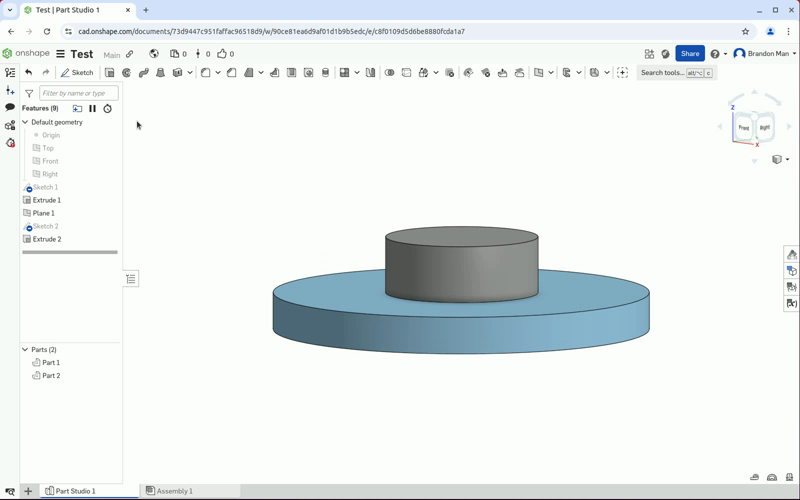
key(left, 3)
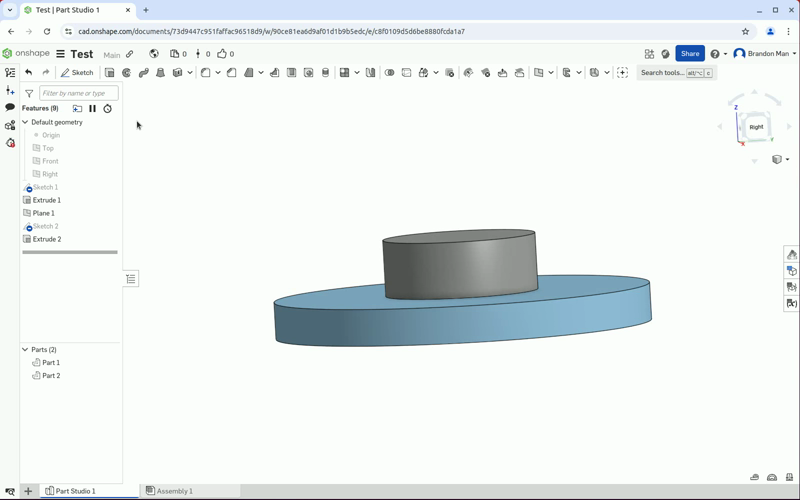
key(right, 3)
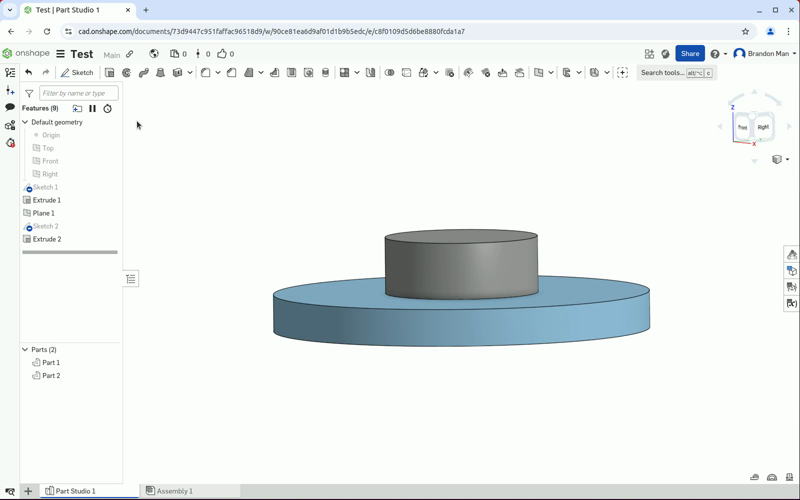
key(down, 3)
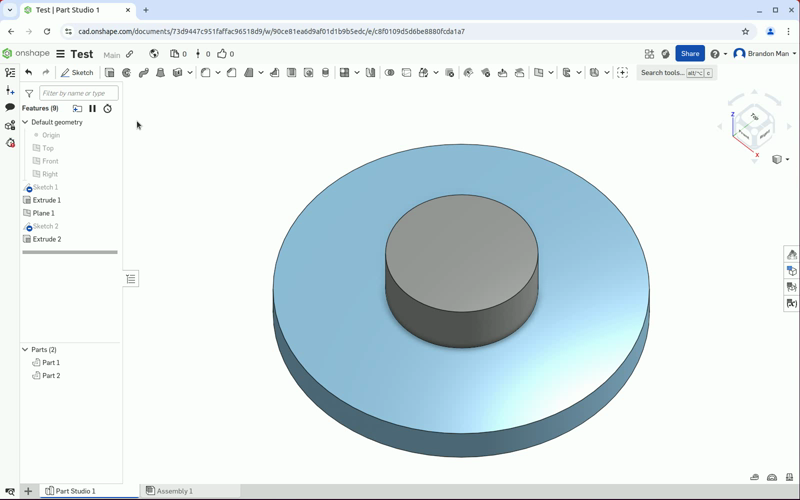
mouse_move(73, 189)
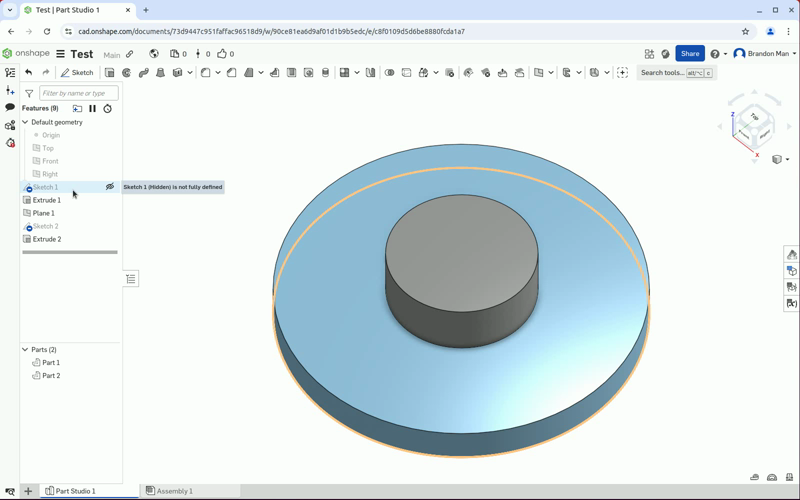
click(73, 189)